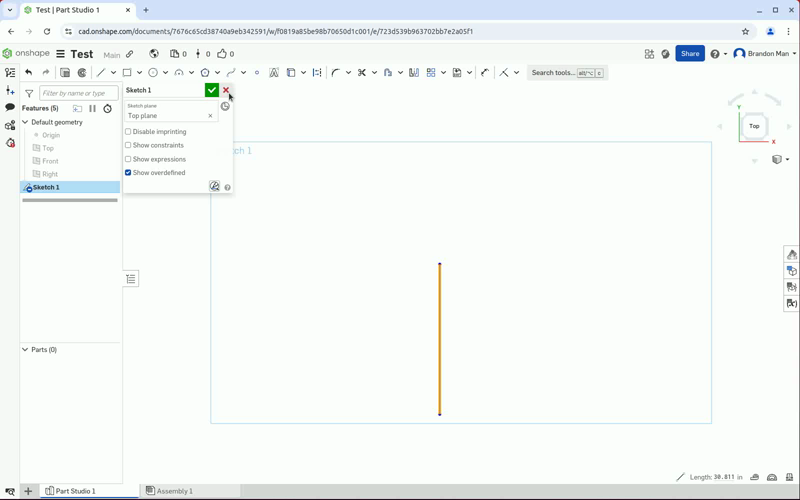
key(shift+h)
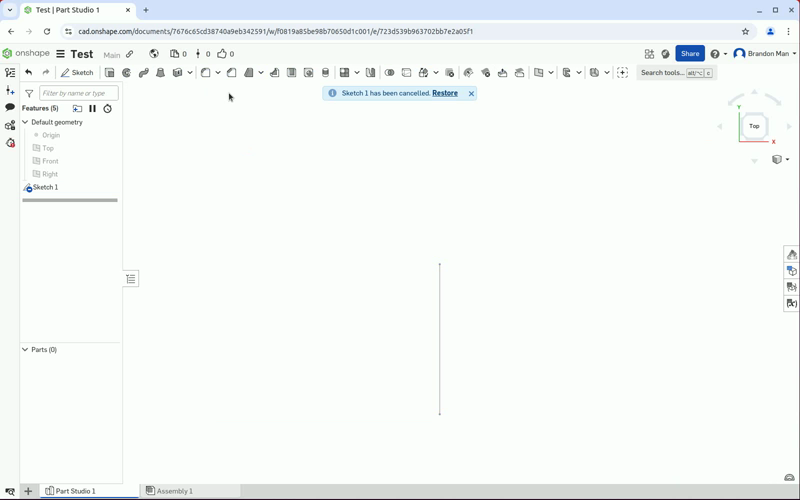
key(shift+s)
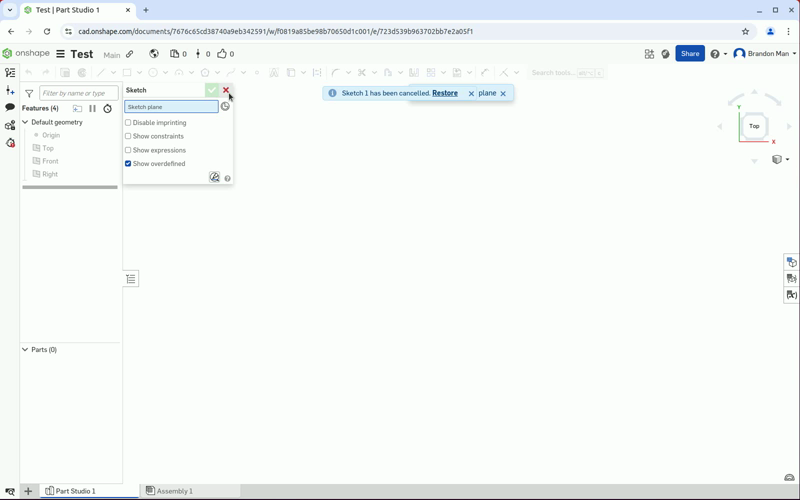
mouse_move(73, 150)
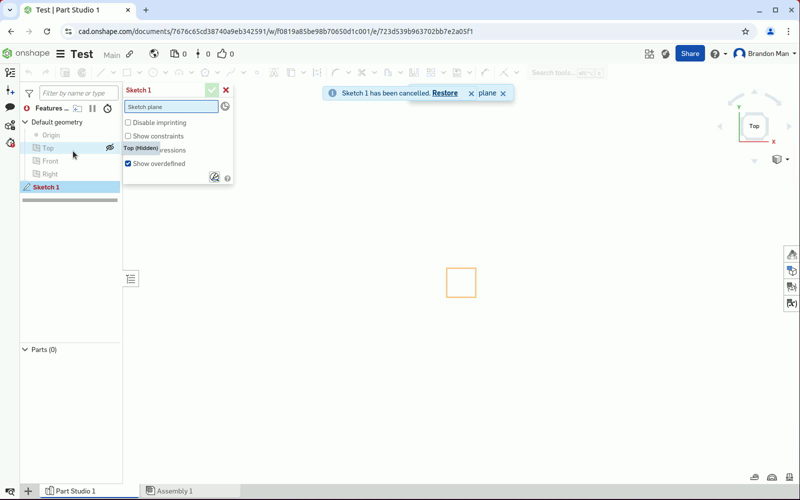
click(73, 150)
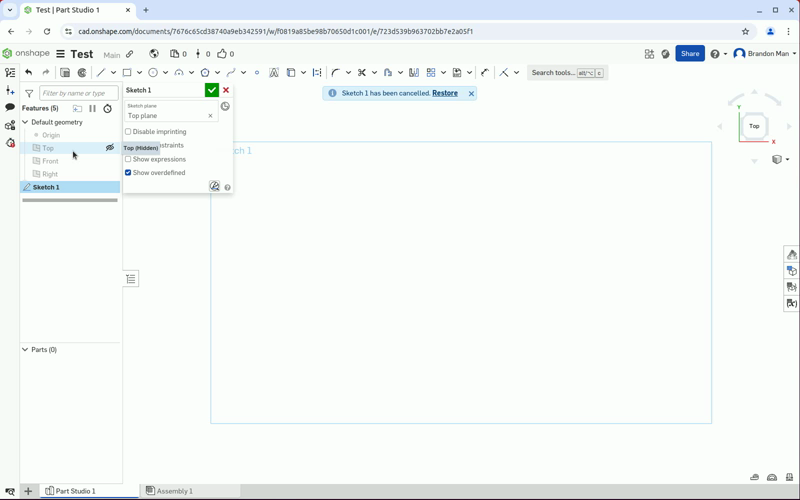
mouse_move(73, 352)
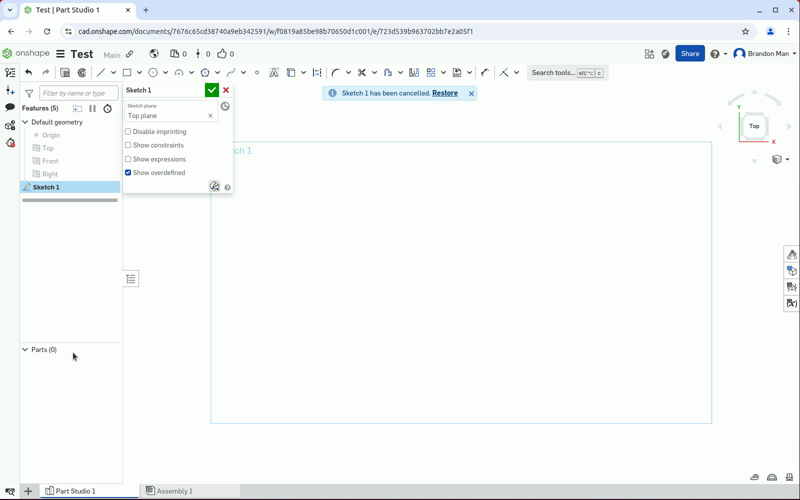
key(y)
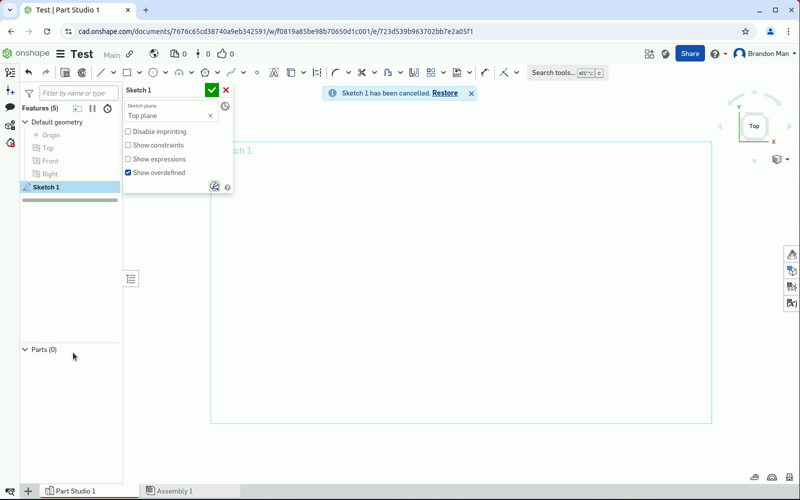
key(c)
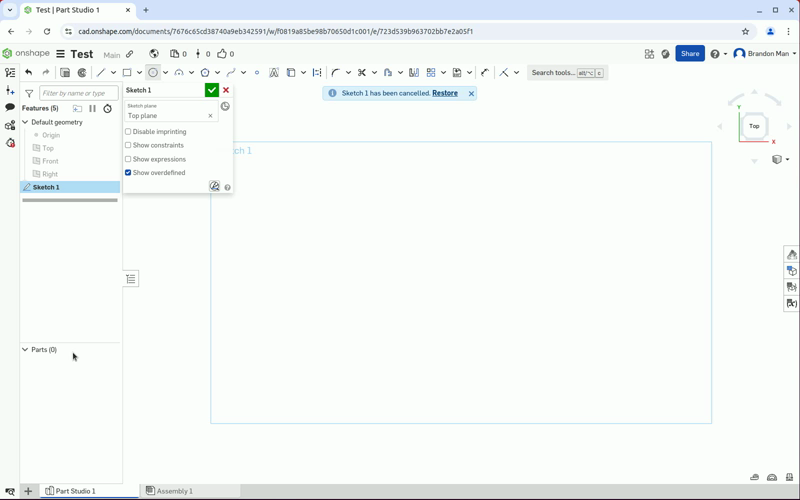
key_down(shift)
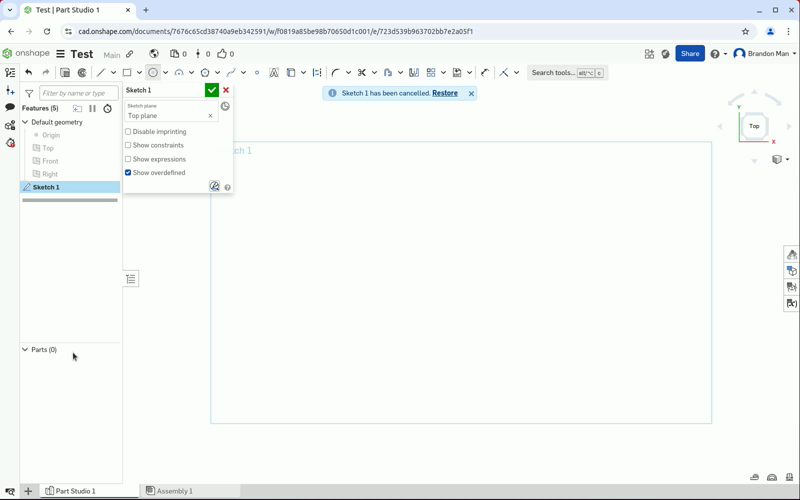
mouse_move(460, 282)
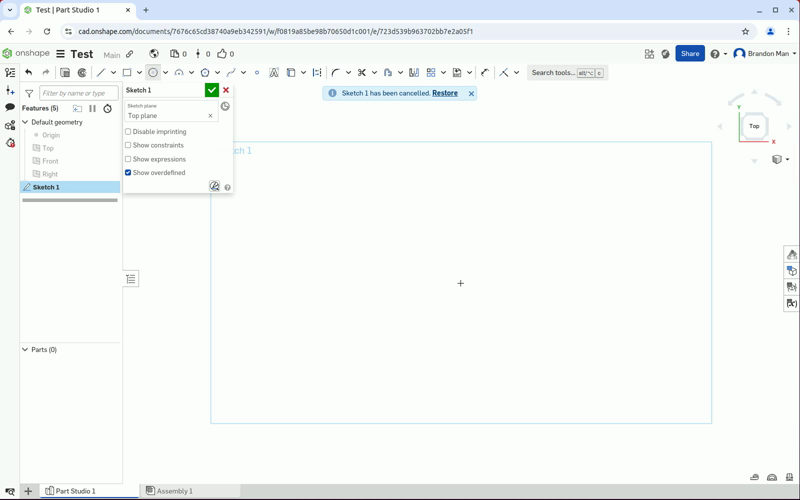
click(460, 282)
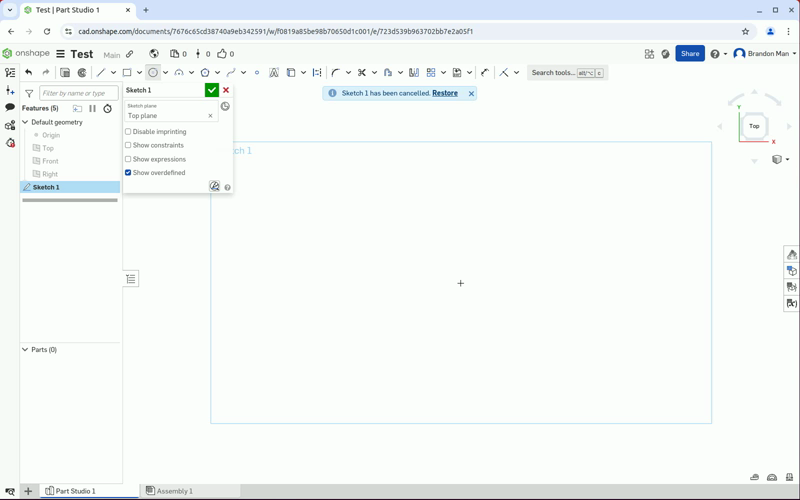
key_up(shift)
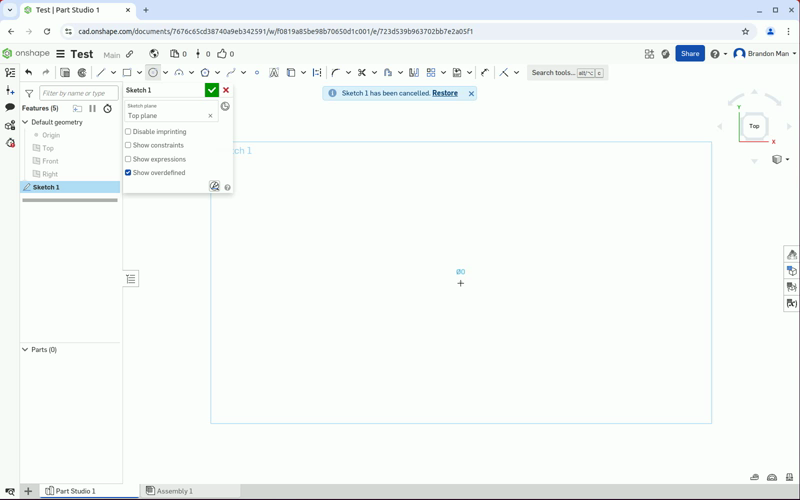
mouse_move(542, 282)
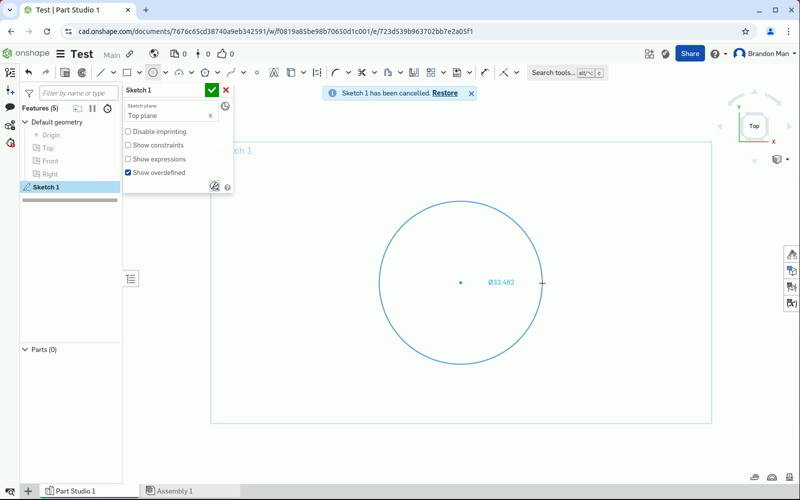
click(542, 282)
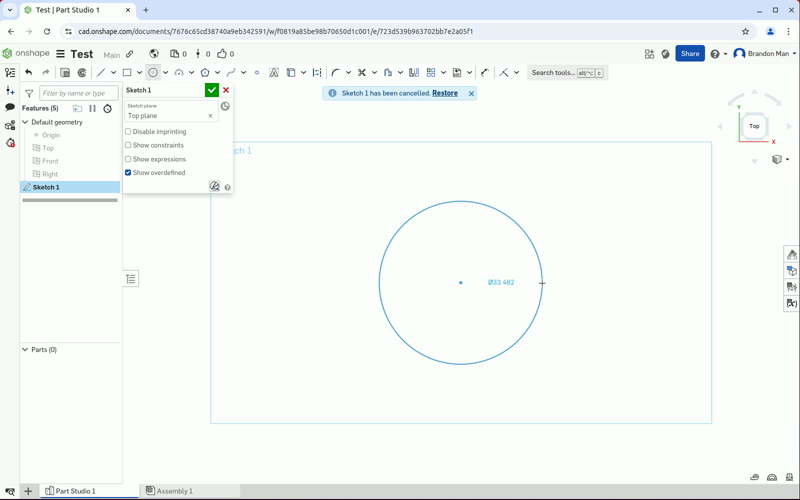
key(esc)
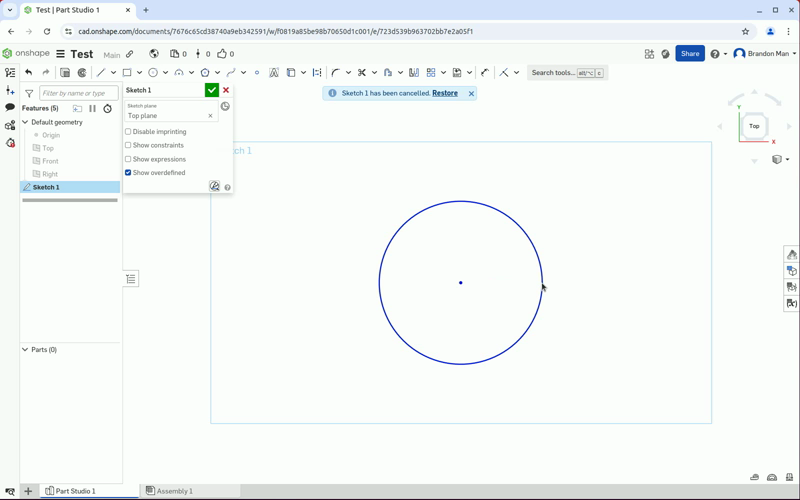
mouse_move(470, 338)
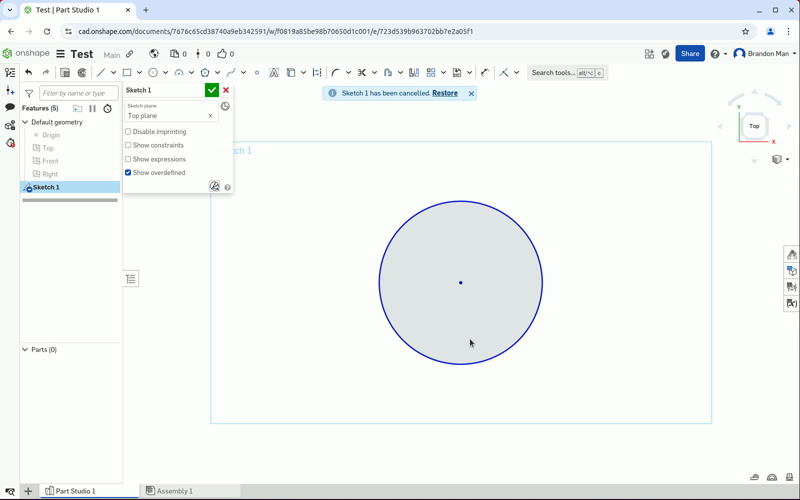
click(470, 338)
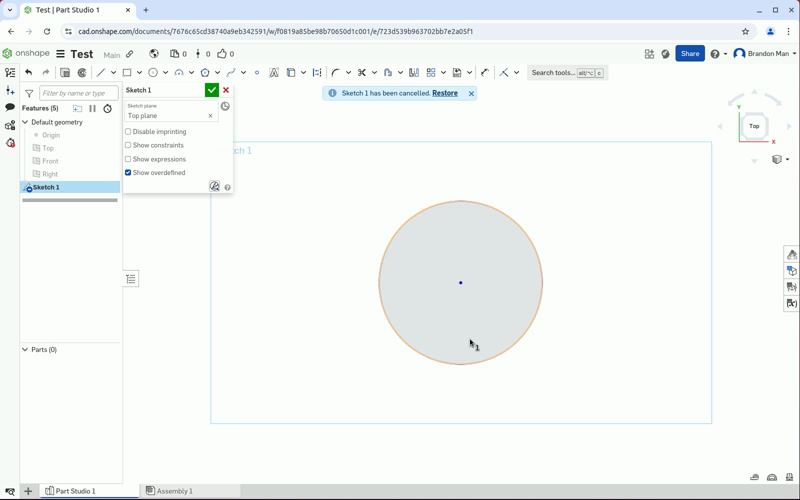
mouse_move(73, 352)
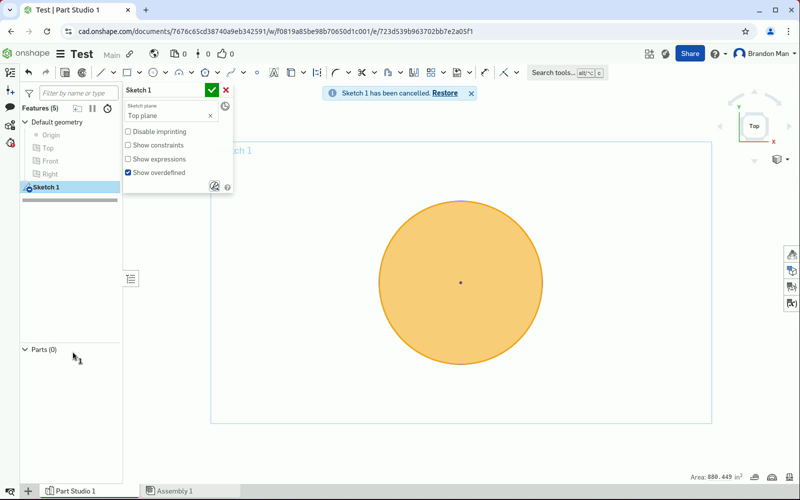
key(shift+y)
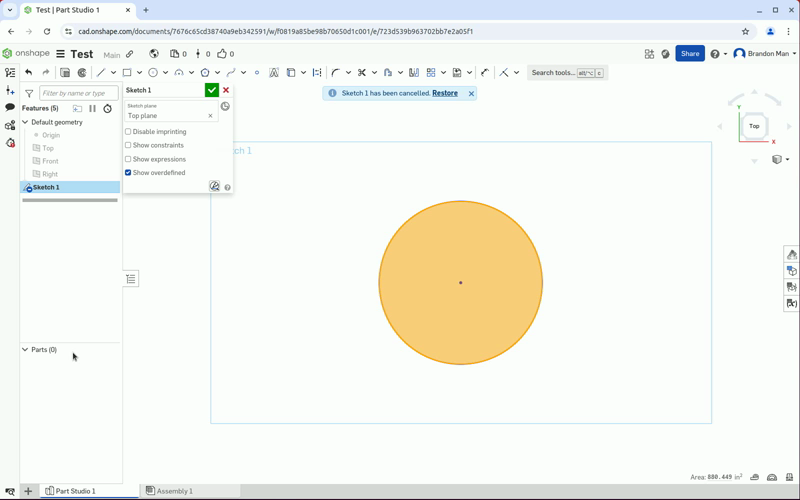
key(shift+e)
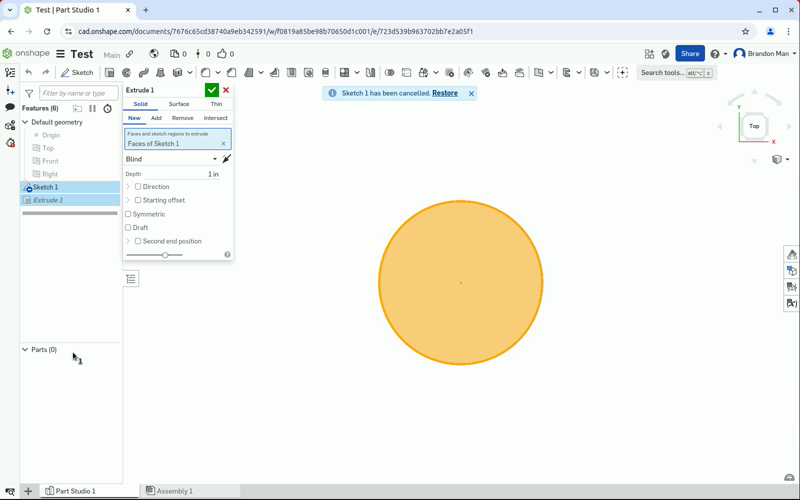
mouse_move(143, 106)
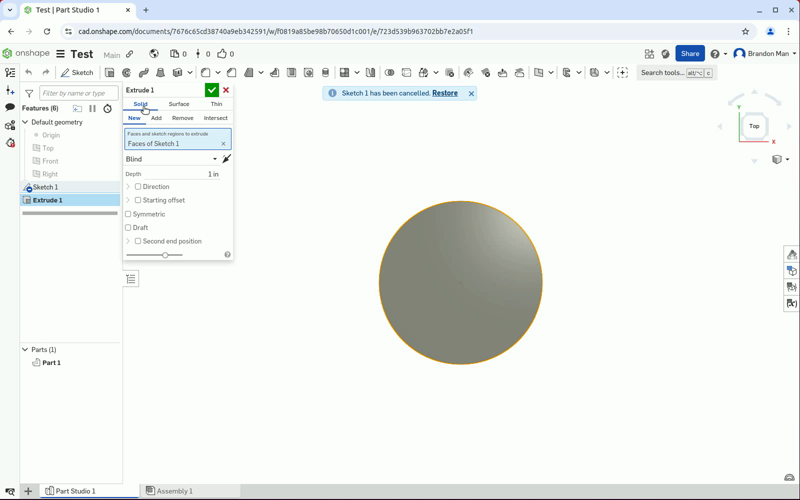
click(143, 106)
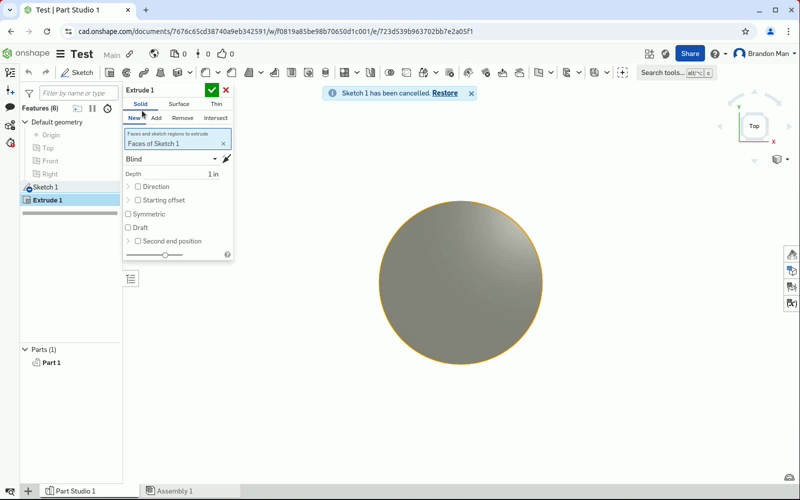
mouse_move(137, 120)
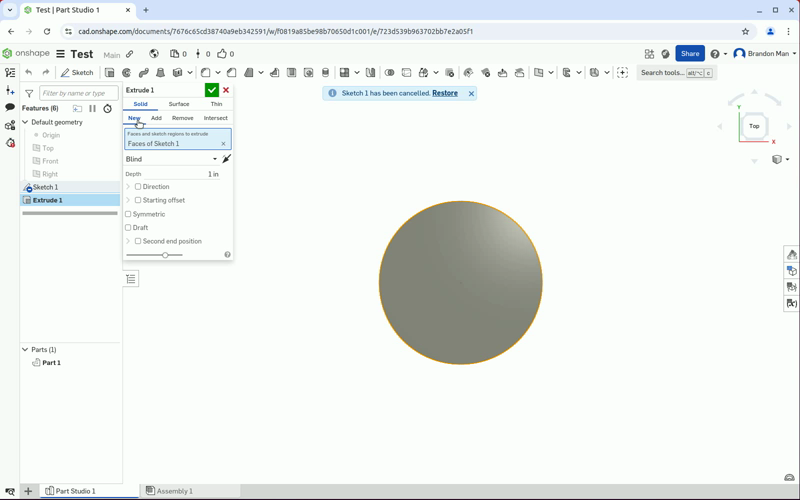
click(137, 120)
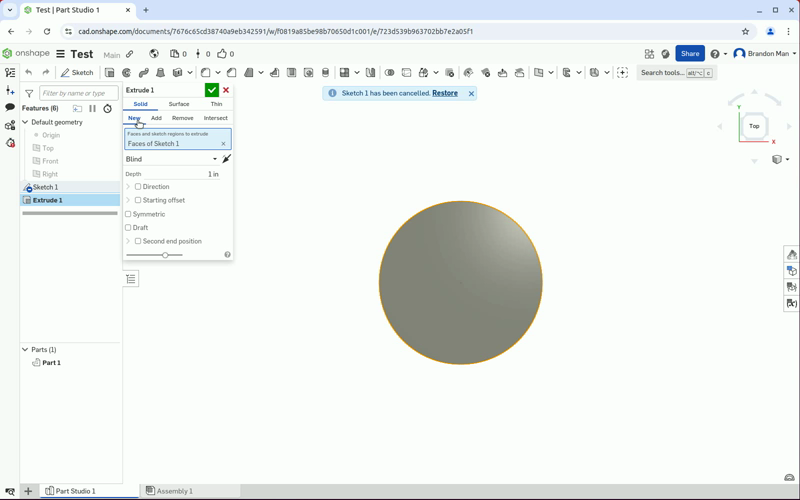
key(tab, 4)
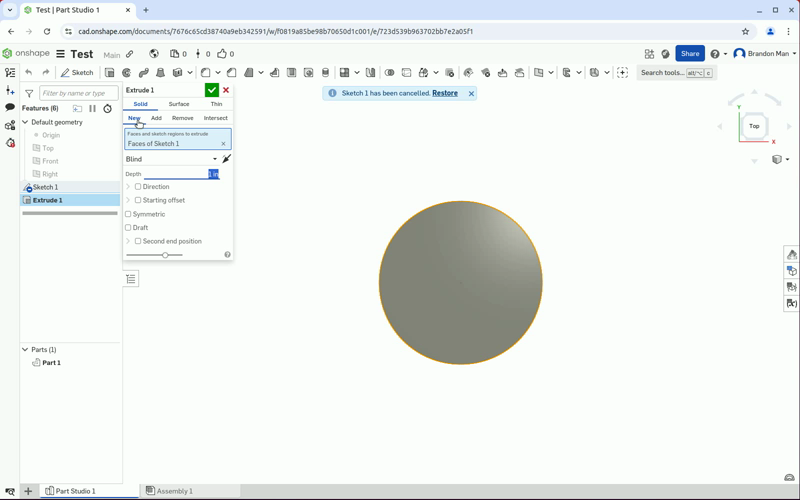
text(2.166)
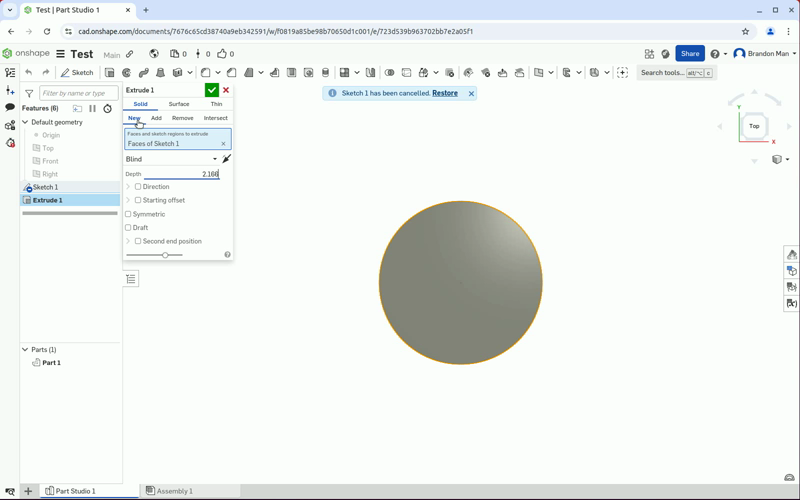
key(enter)
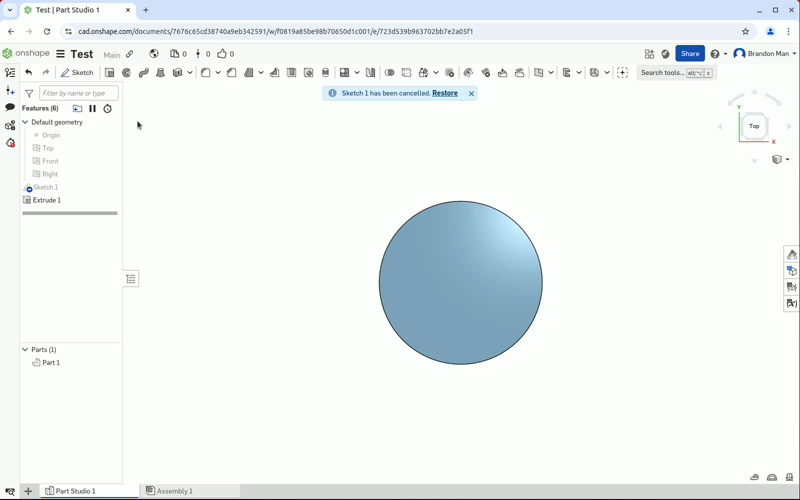
key(shift+h)
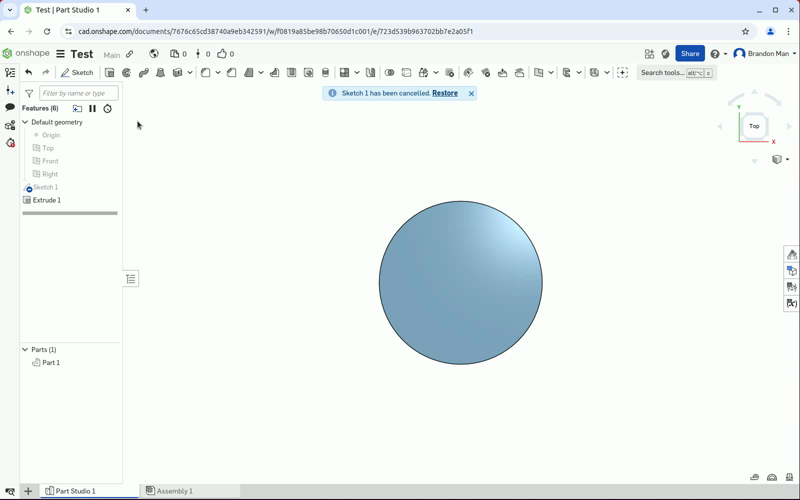
key(shift+h)
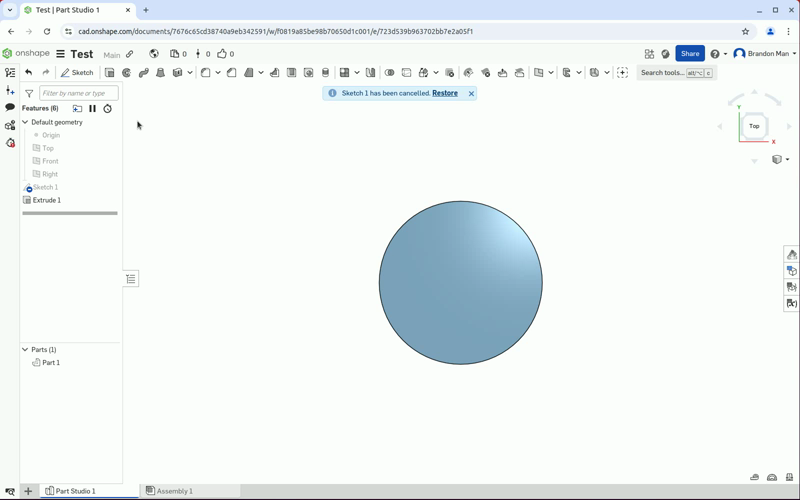
mouse_move(73, 189)
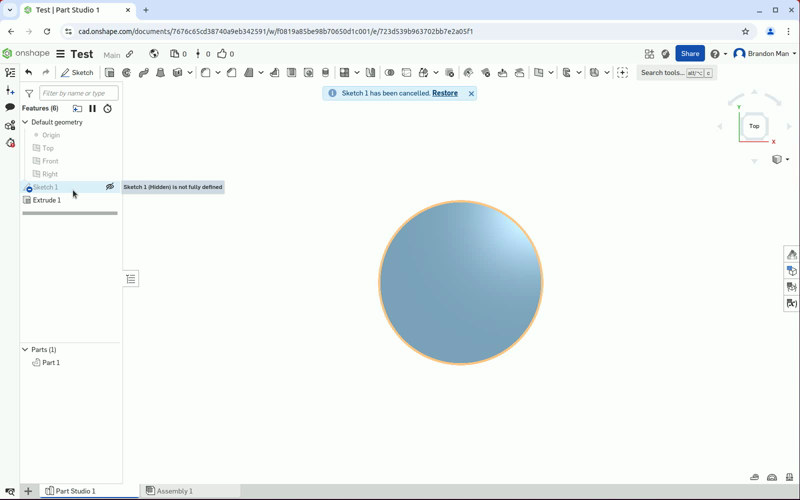
click(73, 189)
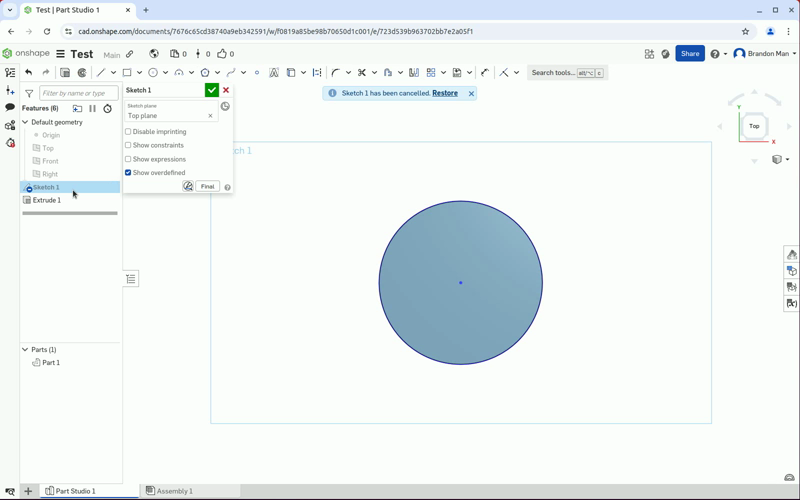
mouse_move(229, 92)
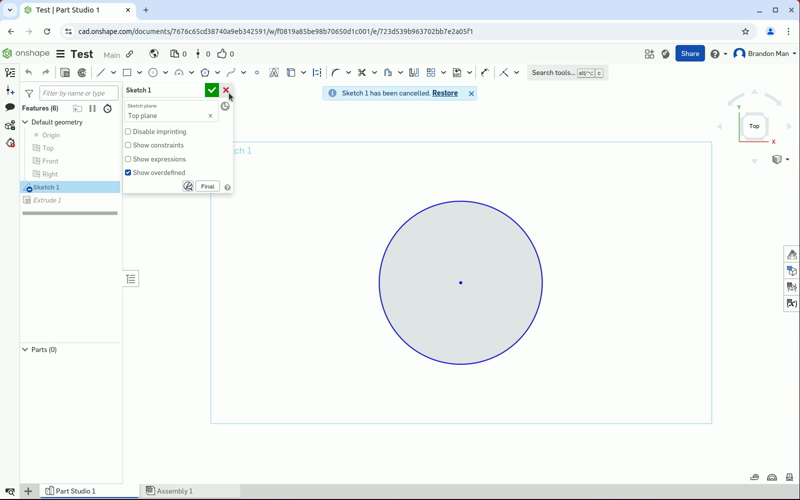
click(229, 92)
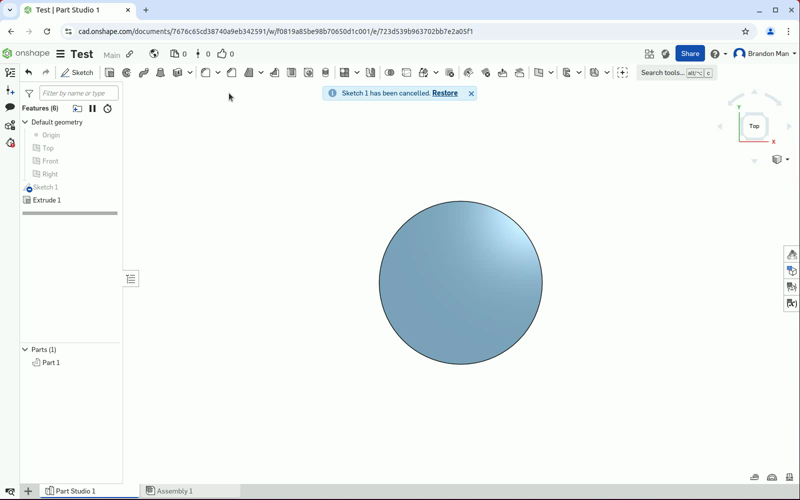
mouse_move(541, 75)
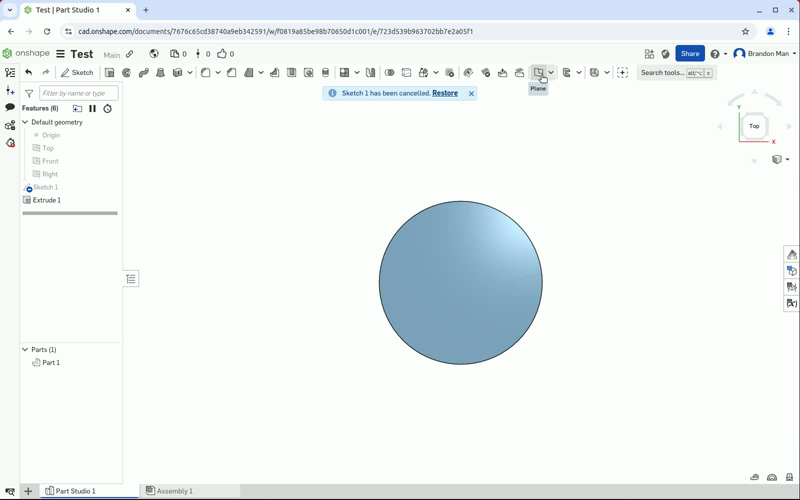
click(541, 75)
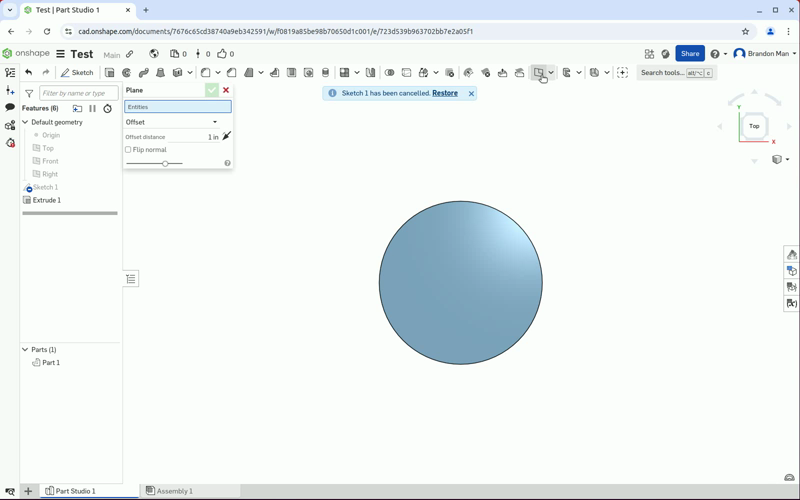
mouse_move(73, 150)
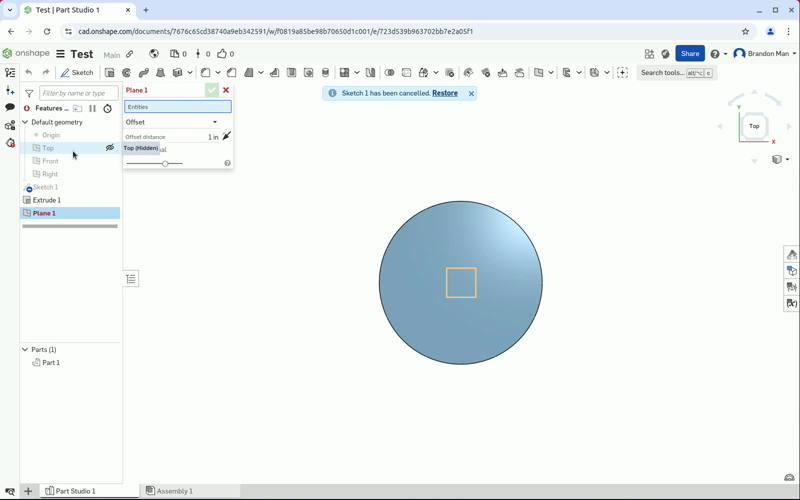
click(73, 150)
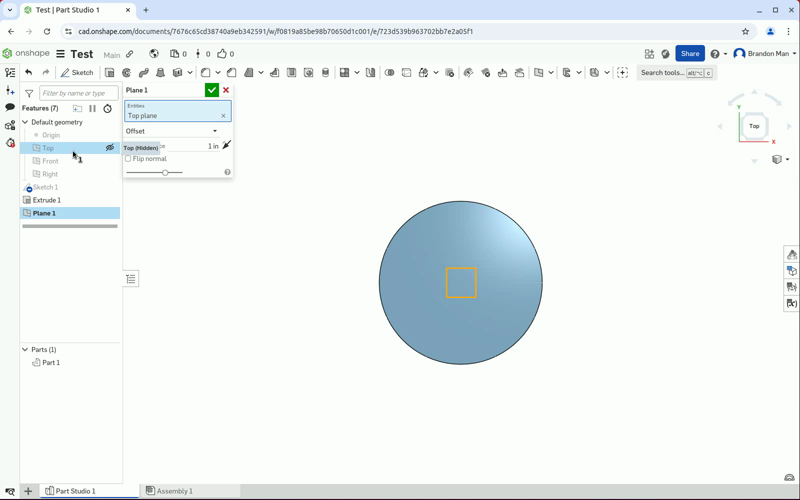
key(tab, 2)
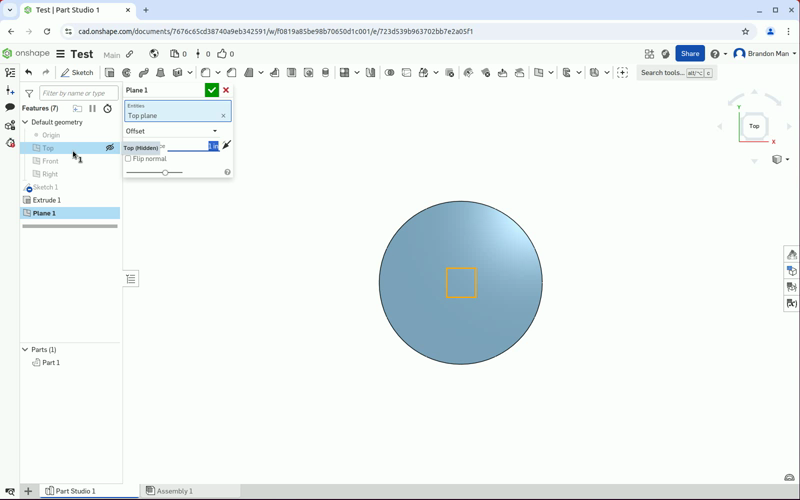
text(2.157)
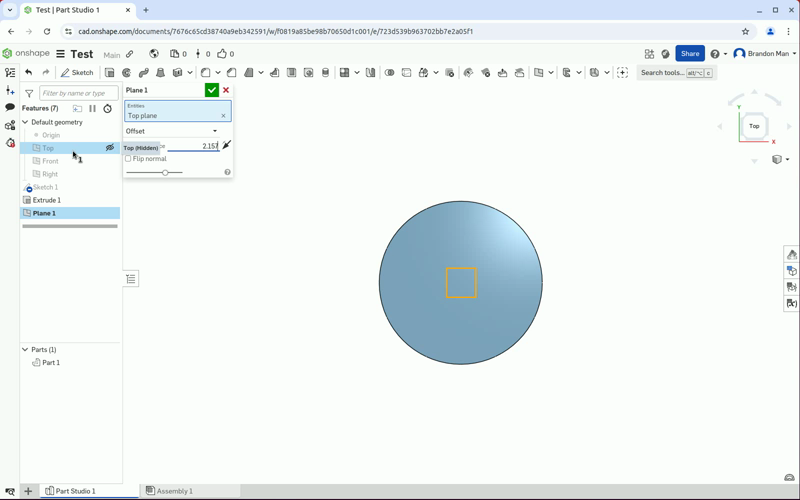
key(enter, 2)
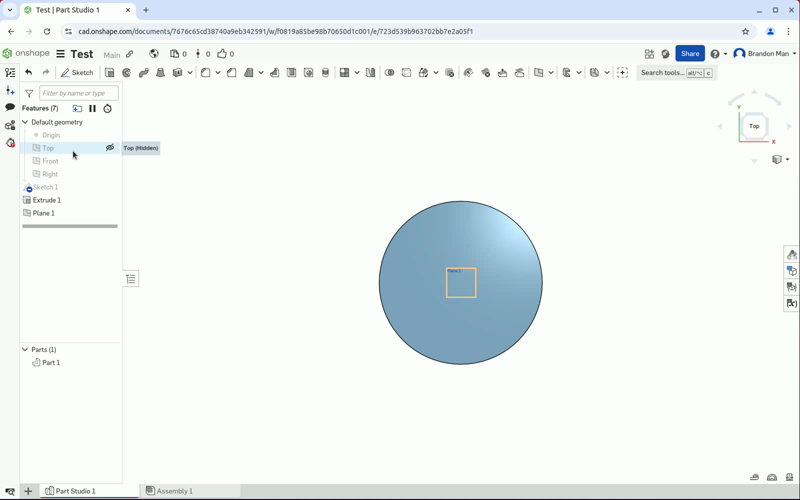
key(shift+s)
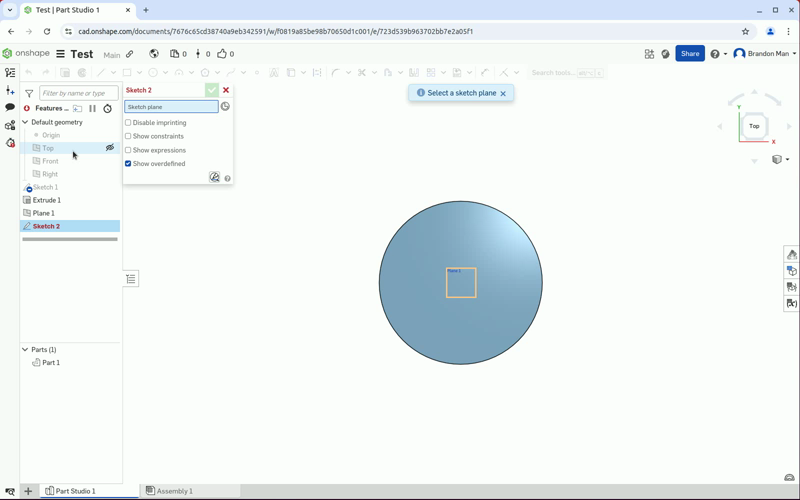
mouse_move(73, 215)
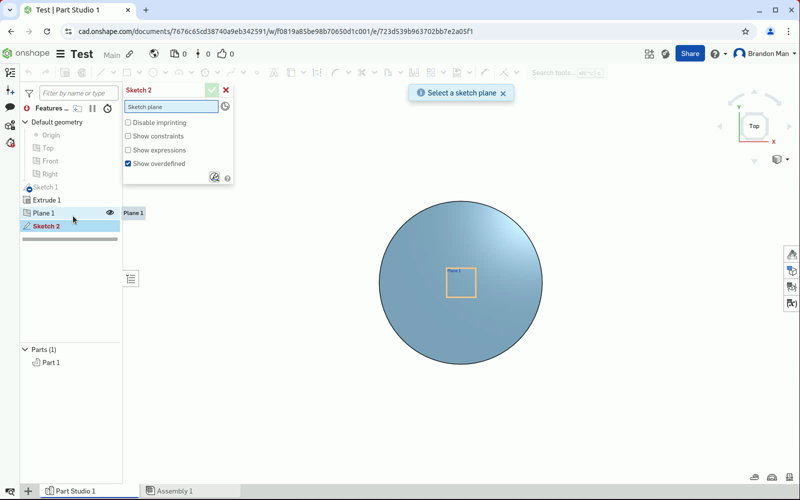
click(73, 215)
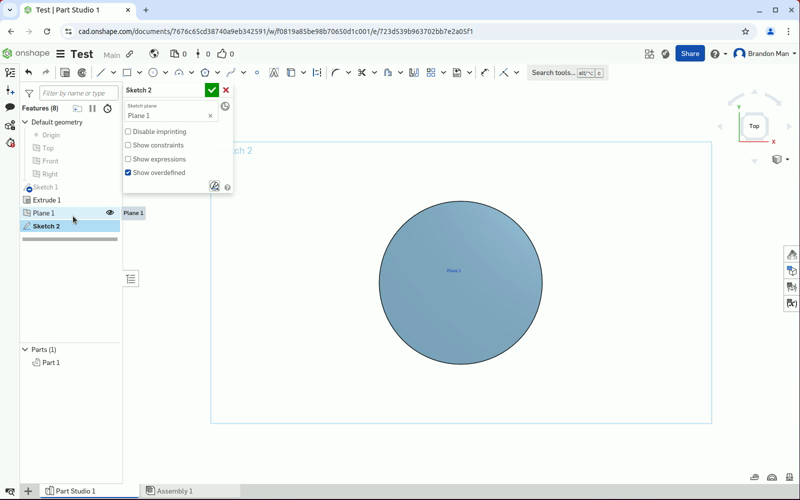
mouse_move(73, 352)
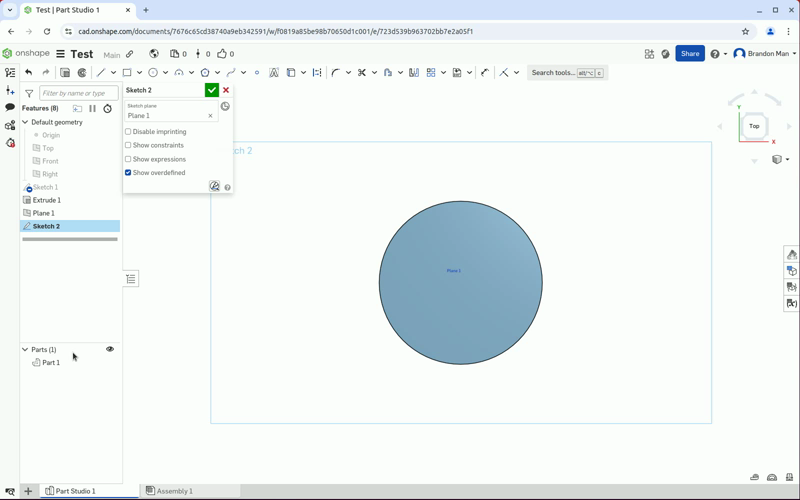
key(y)
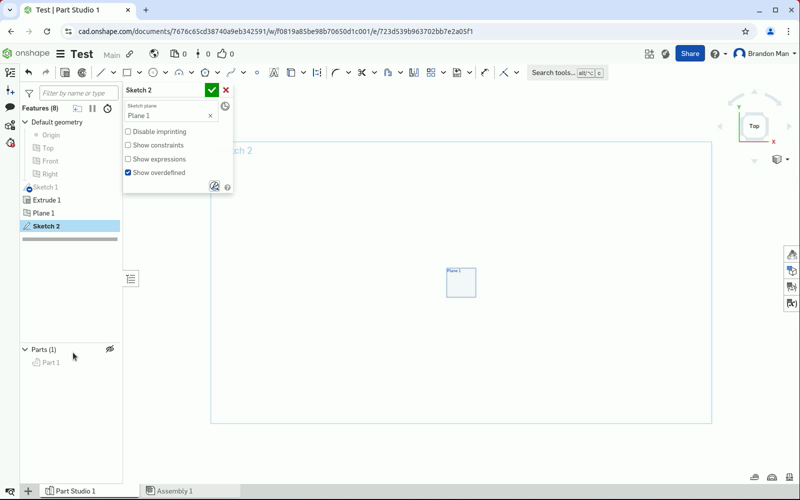
key(c)
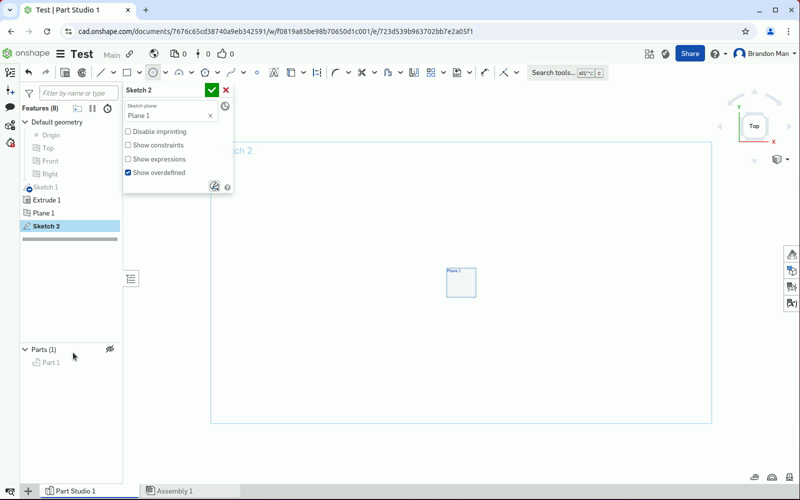
key_down(shift)
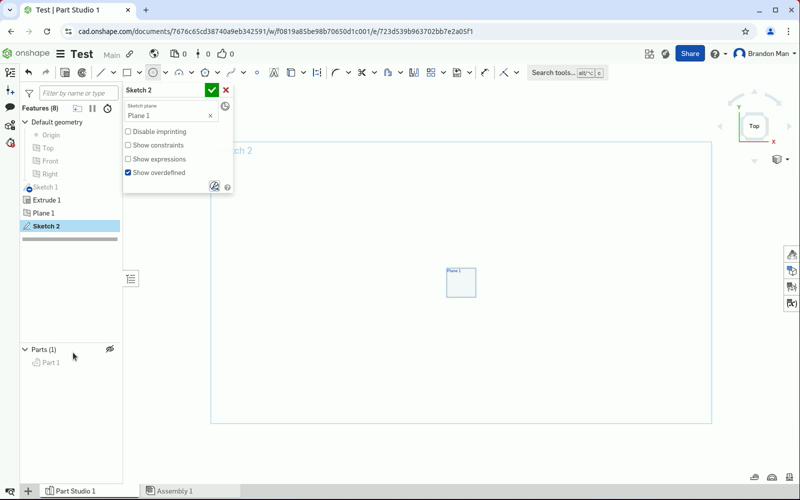
mouse_move(460, 282)
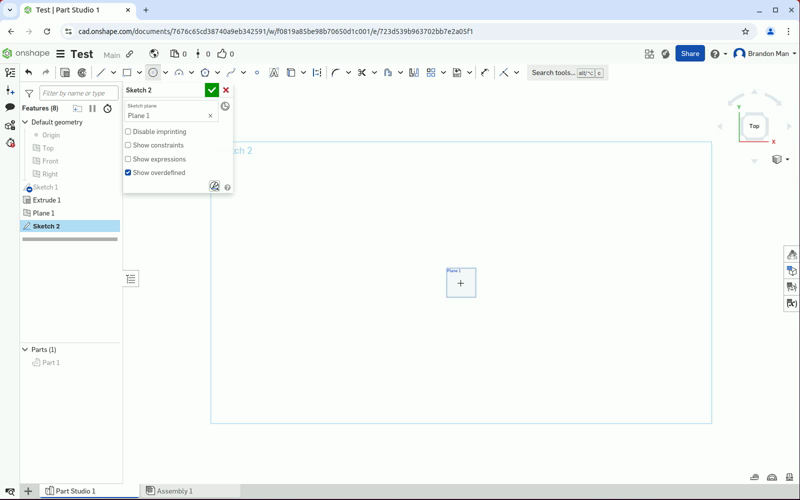
click(460, 282)
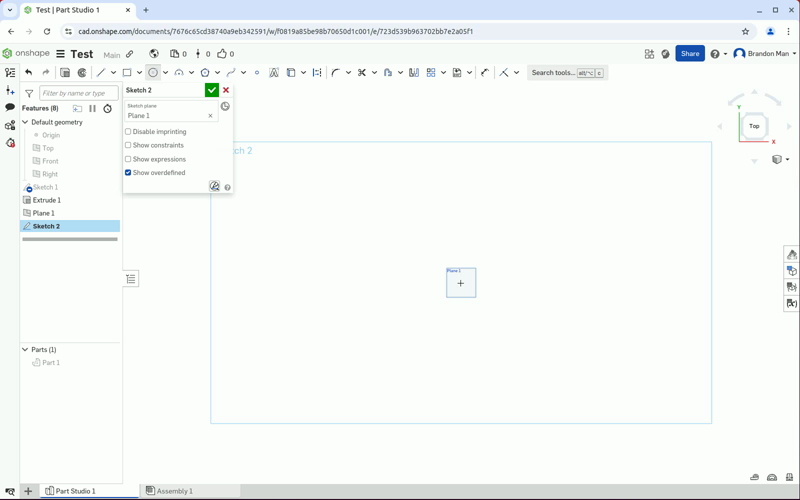
key_up(shift)
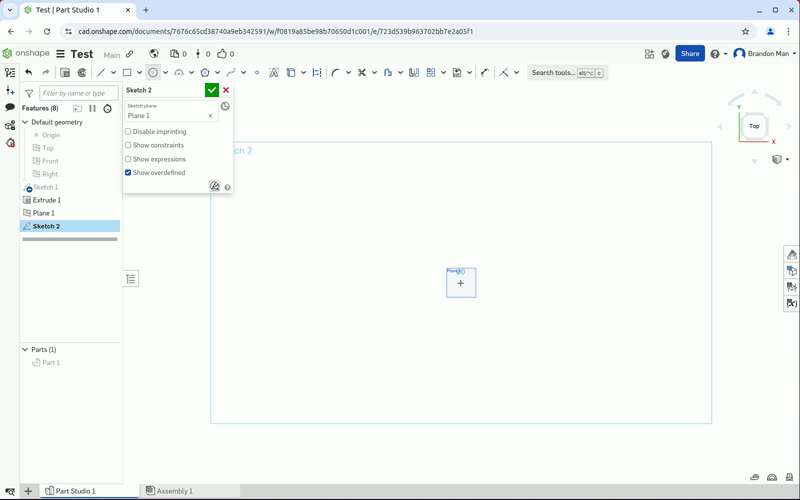
mouse_move(537, 282)
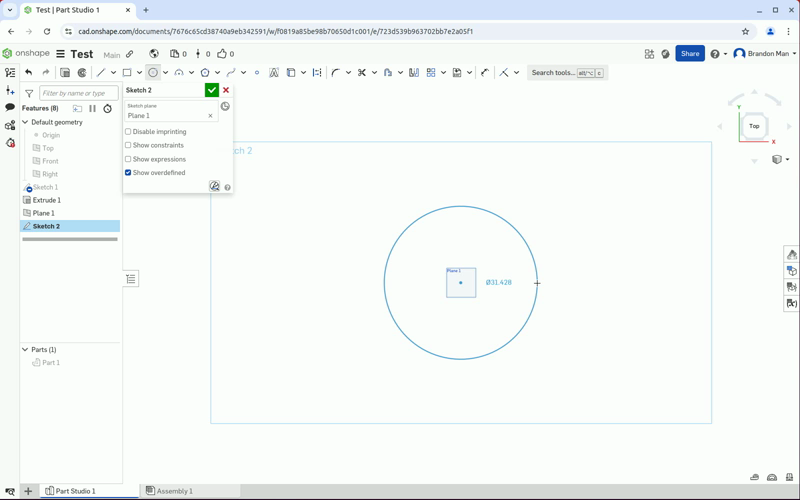
click(537, 282)
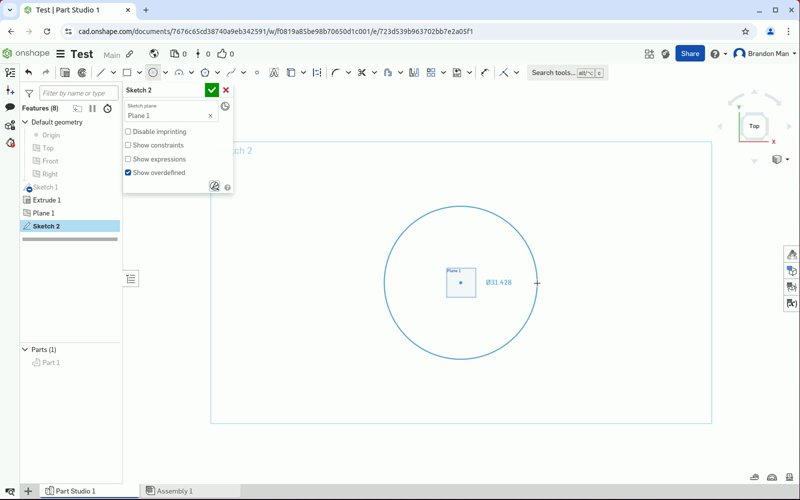
key(esc)
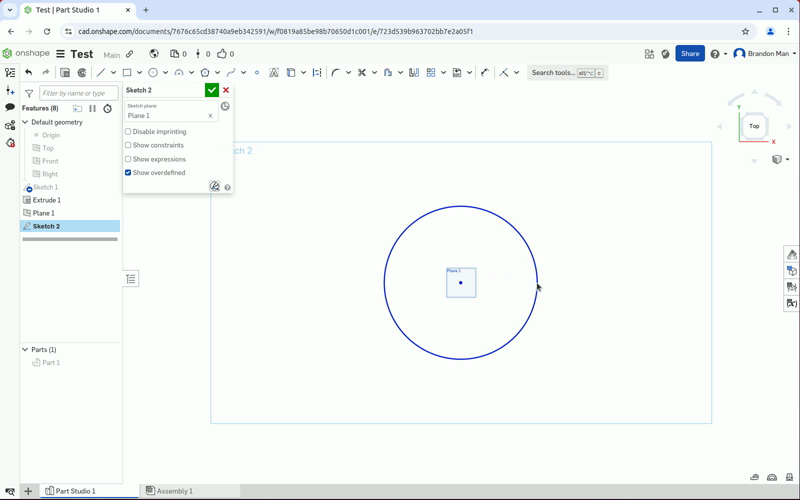
key(c)
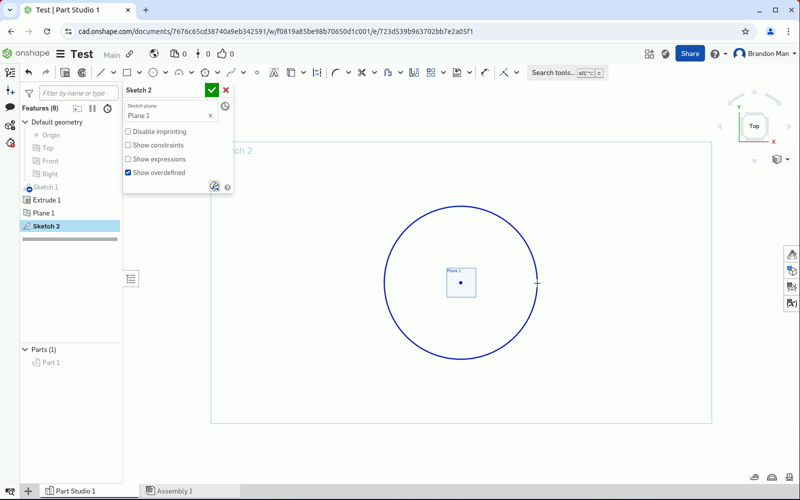
key_down(shift)
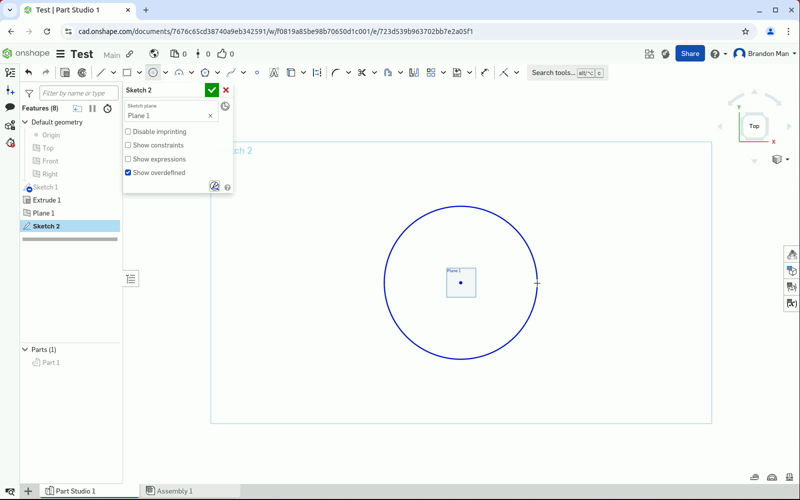
mouse_move(460, 282)
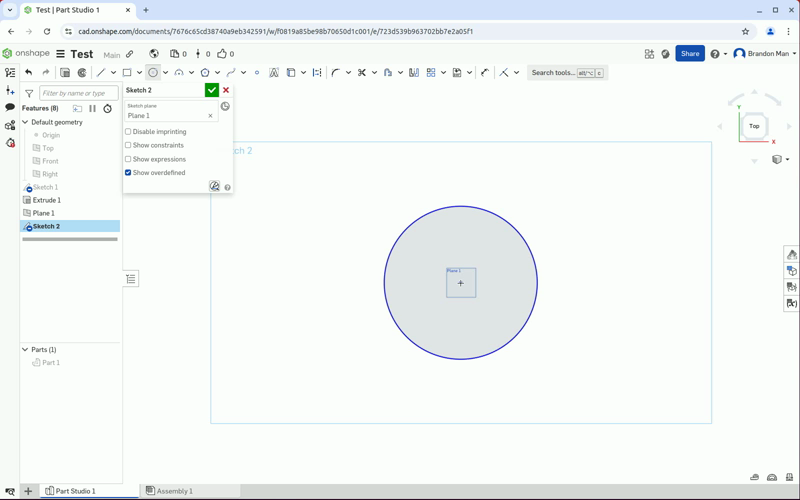
click(460, 282)
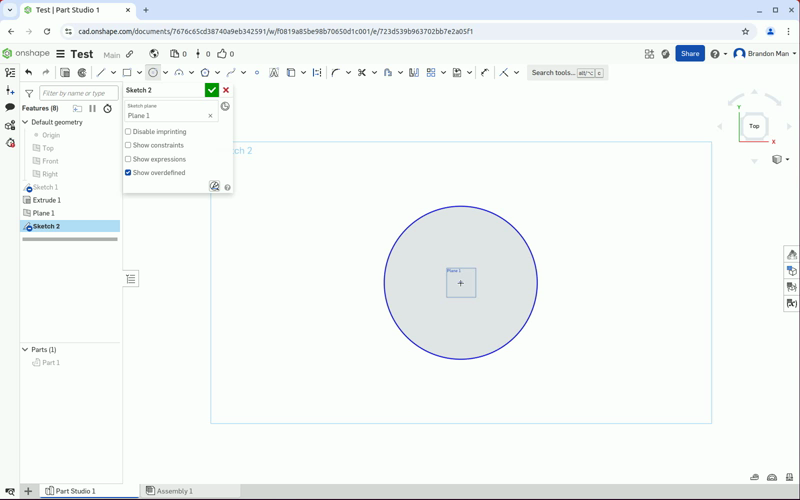
key_up(shift)
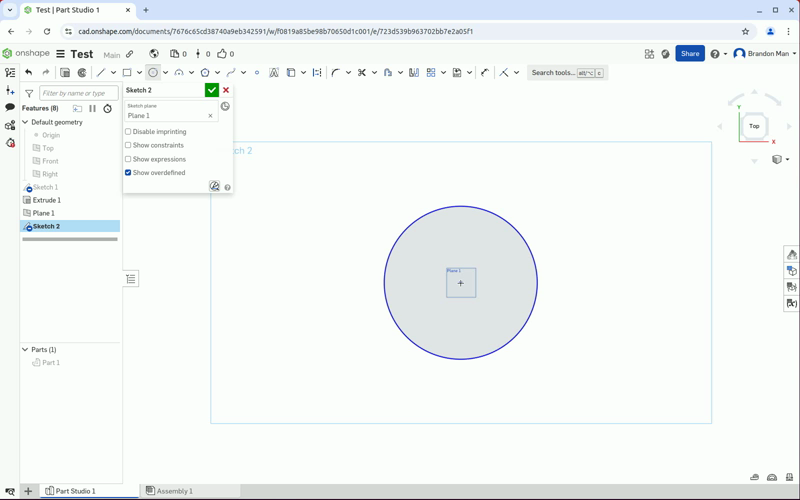
mouse_move(532, 282)
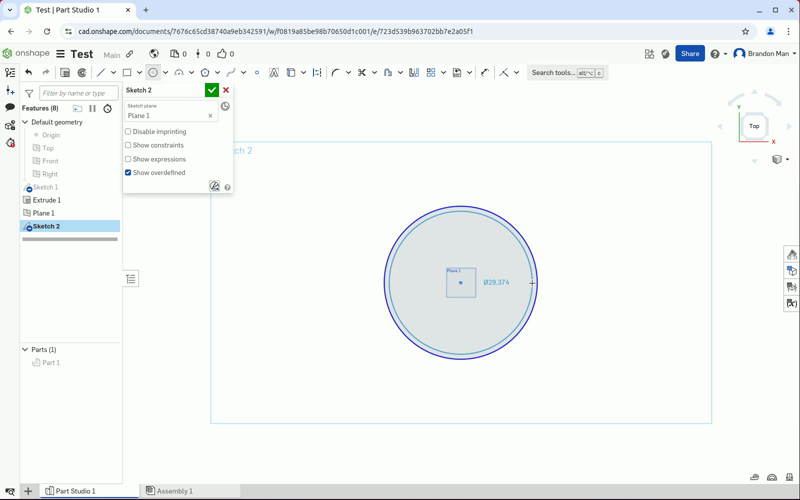
click(532, 282)
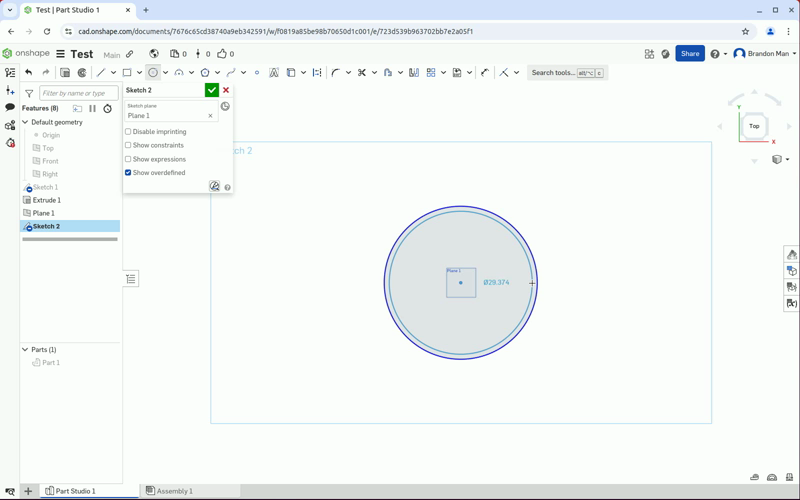
key(esc)
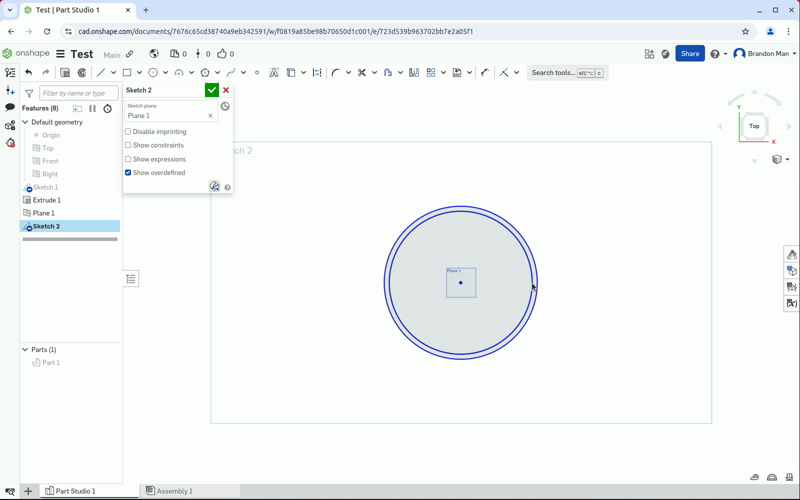
mouse_move(391, 258)
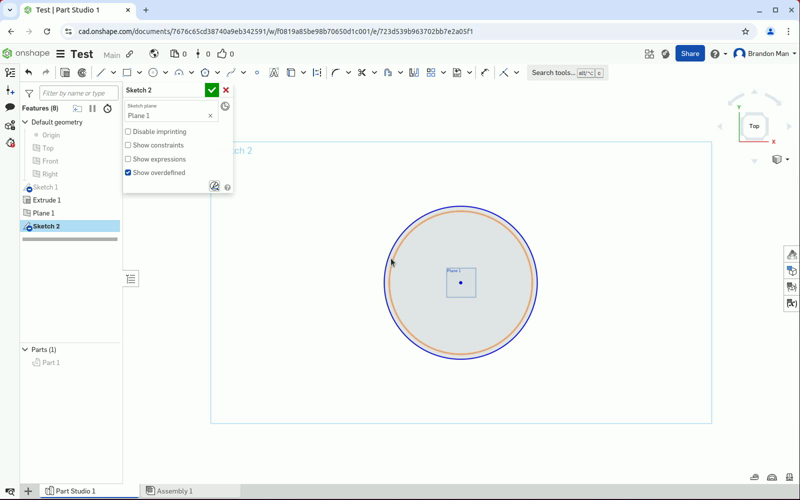
click(391, 258)
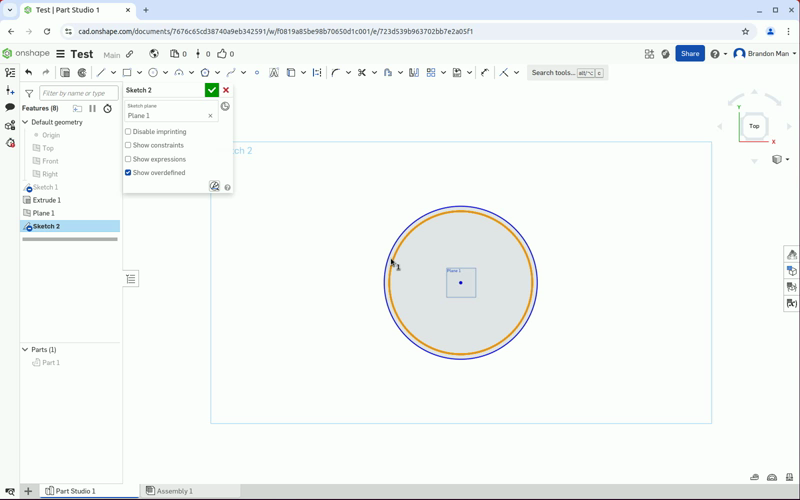
mouse_move(73, 352)
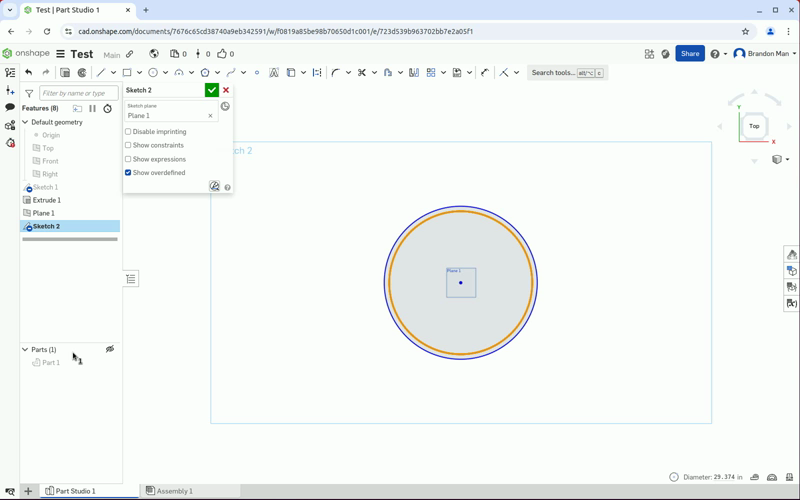
key(shift+y)
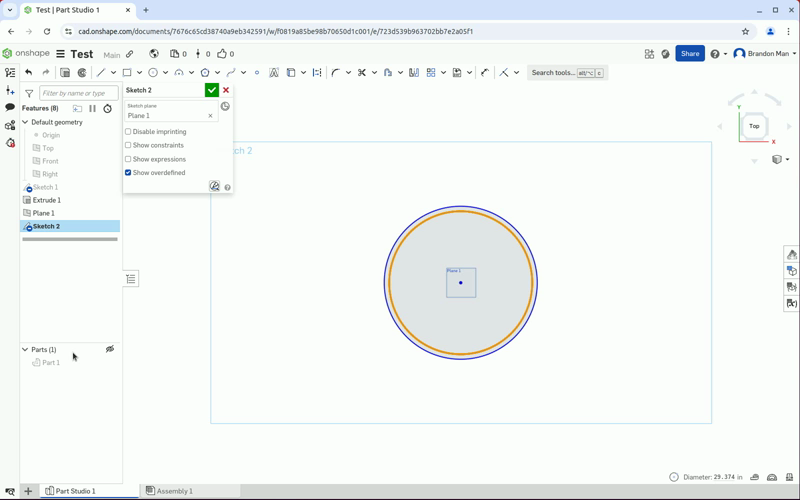
key(shift+e)
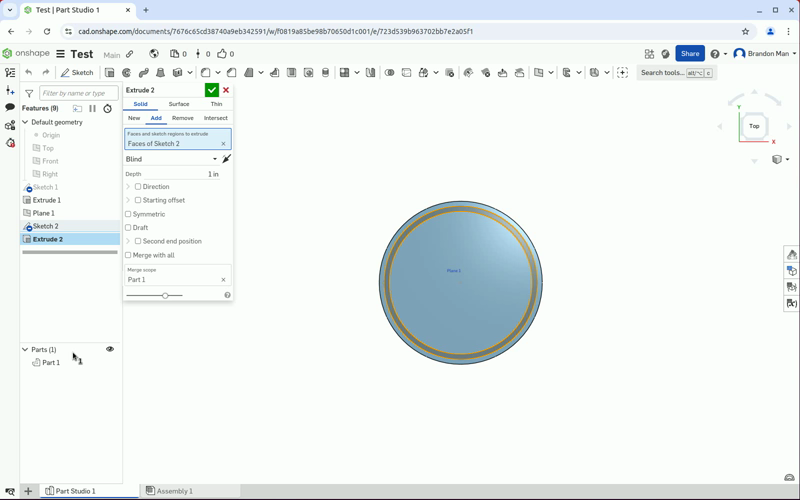
mouse_move(143, 106)
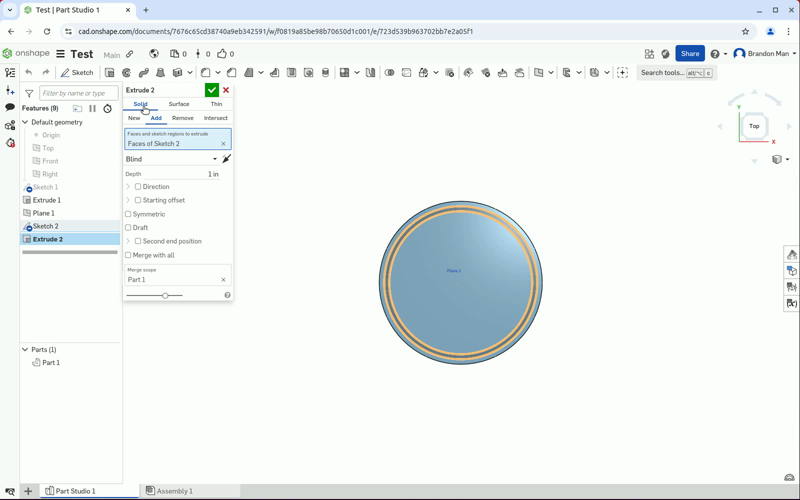
click(143, 106)
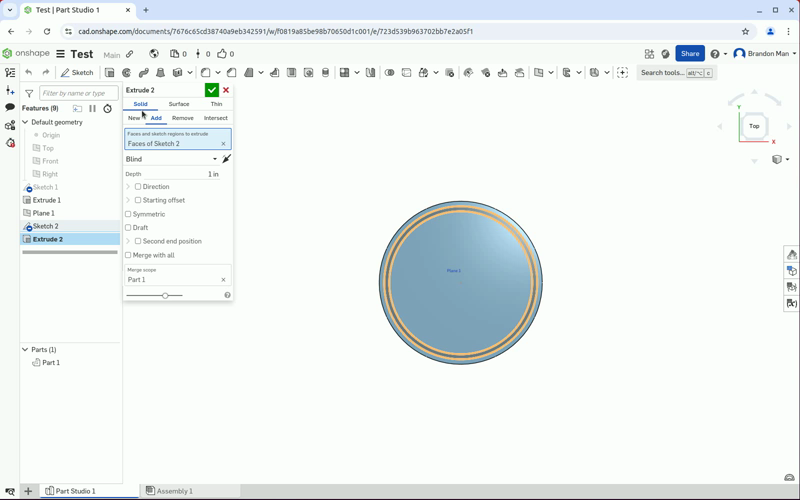
mouse_move(137, 120)
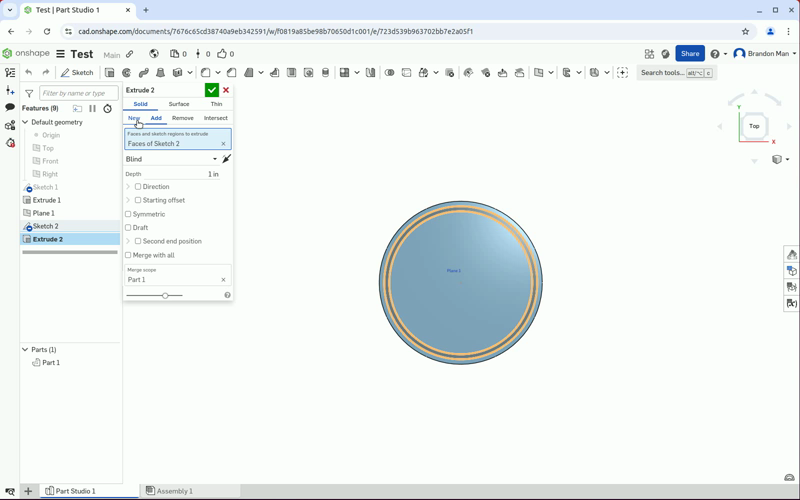
click(137, 120)
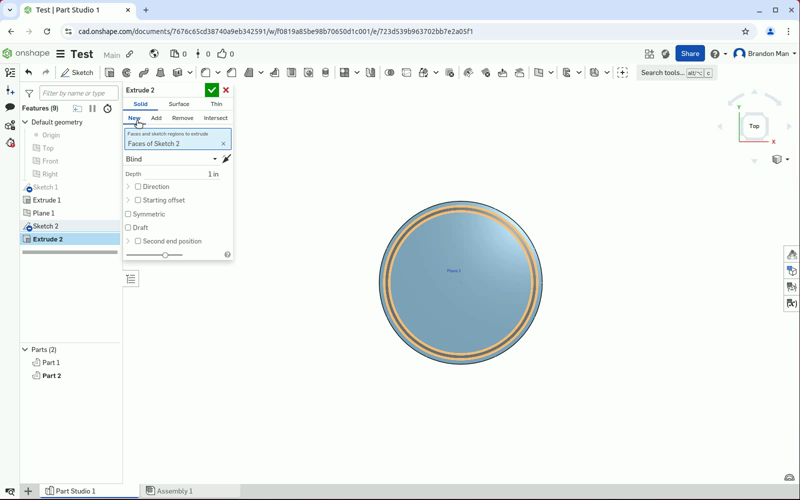
key(tab, 4)
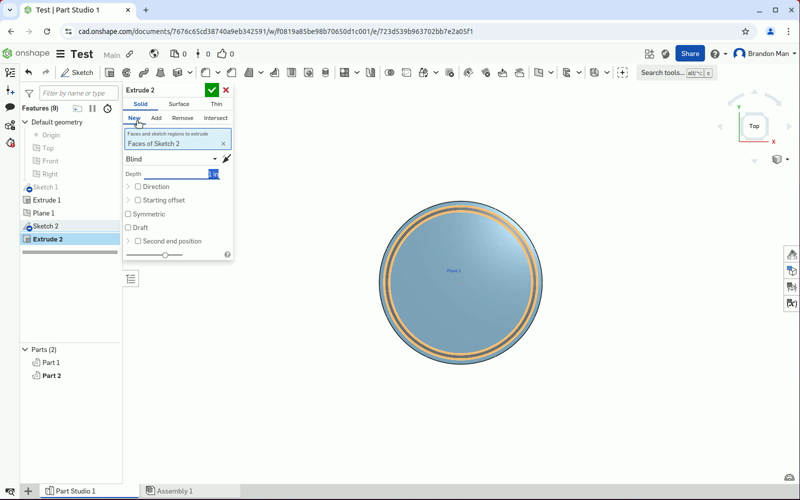
text(20.942)
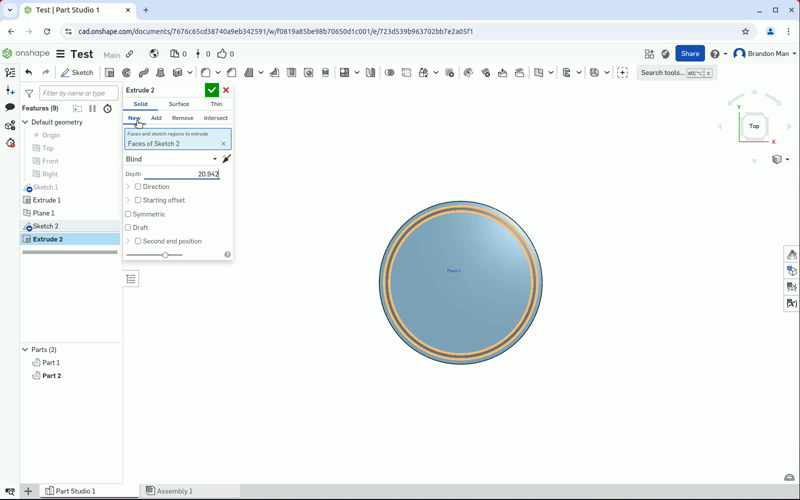
key(enter)
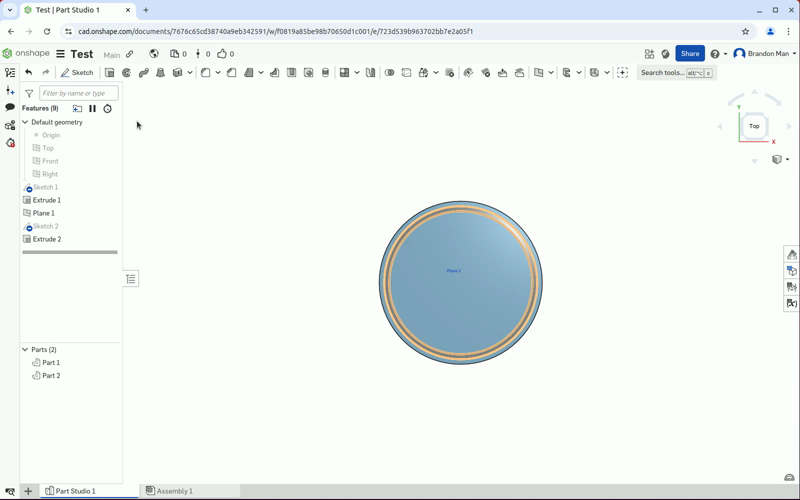
key(shift+h)
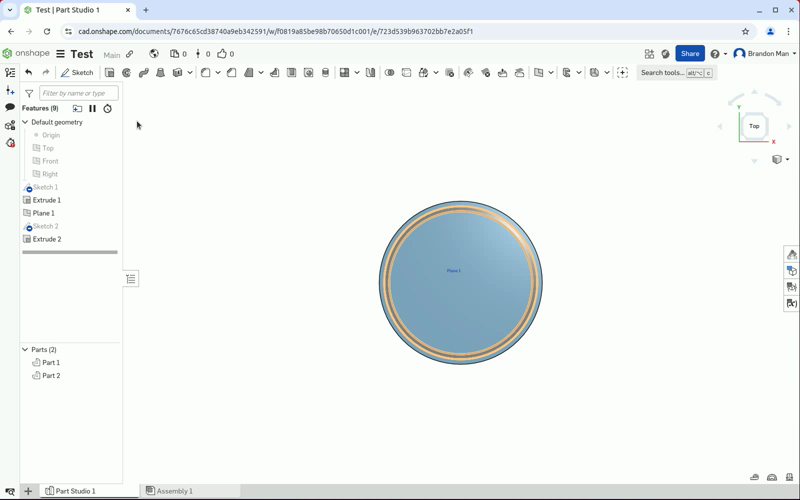
key(shift+h)
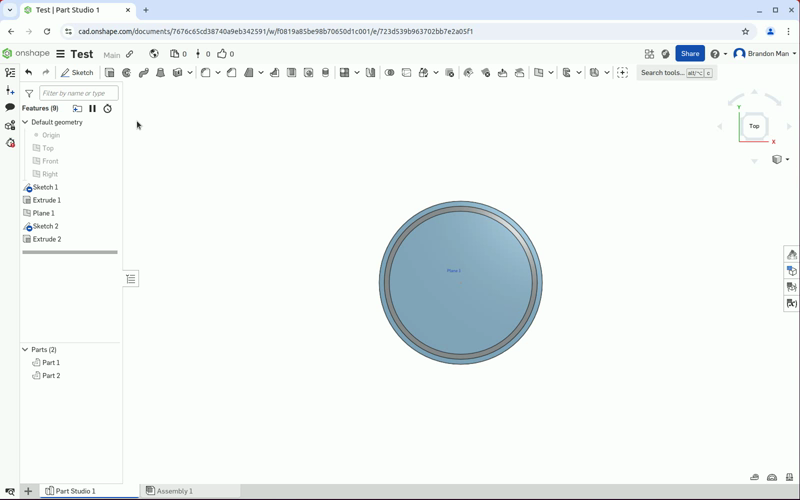
key(shift+7)
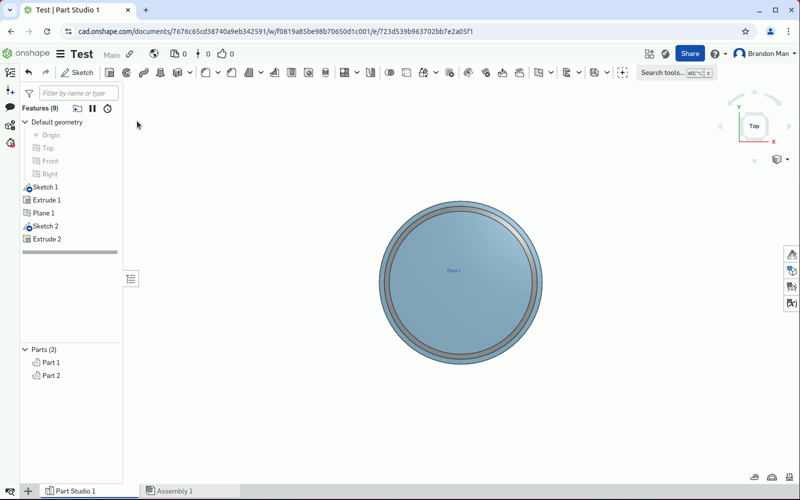
key(up, 3)
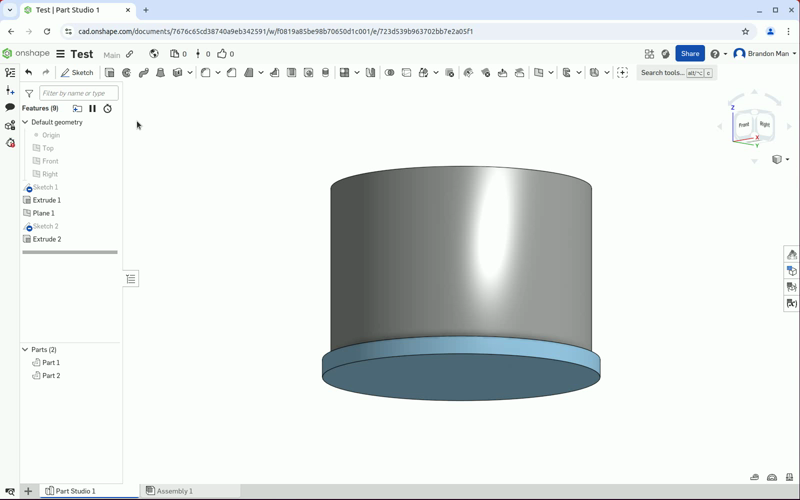
key(left, 3)
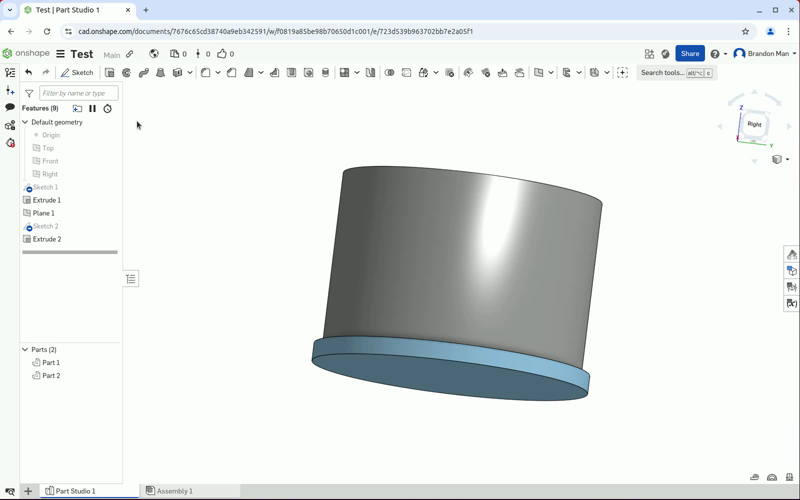
key(right, 3)
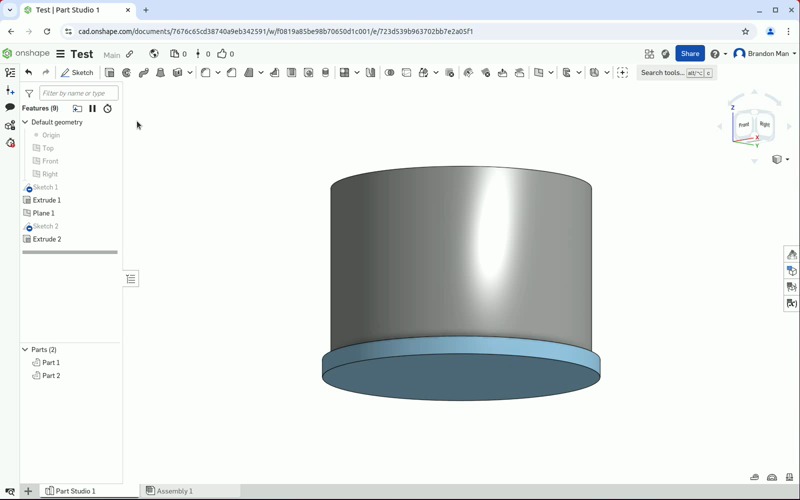
key(down, 3)
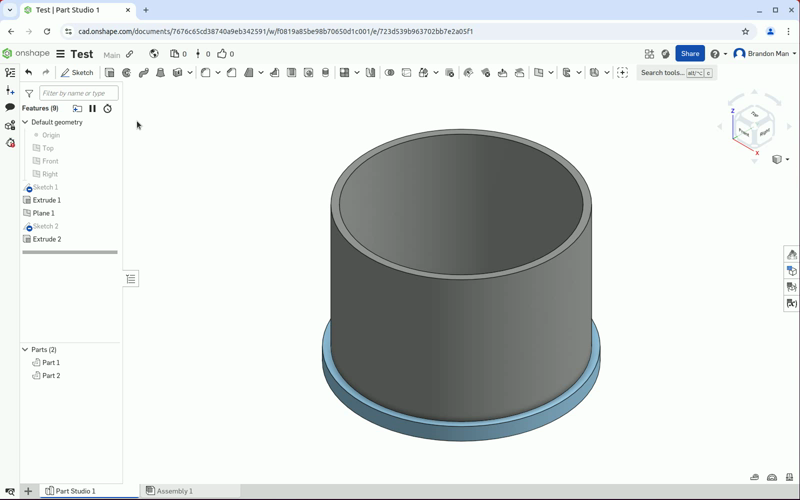
mouse_move(73, 189)
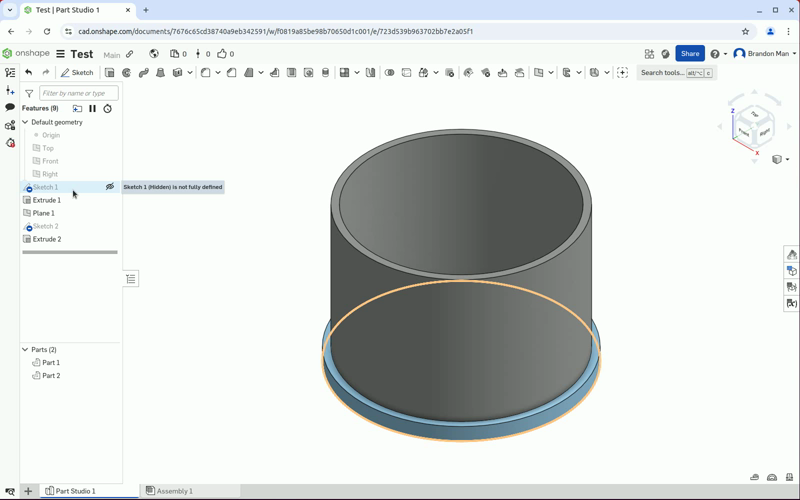
click(73, 189)